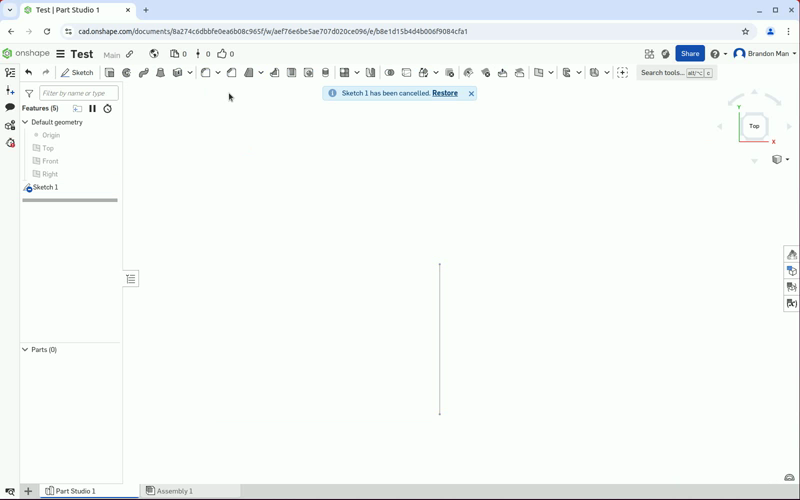
key(shift+h)
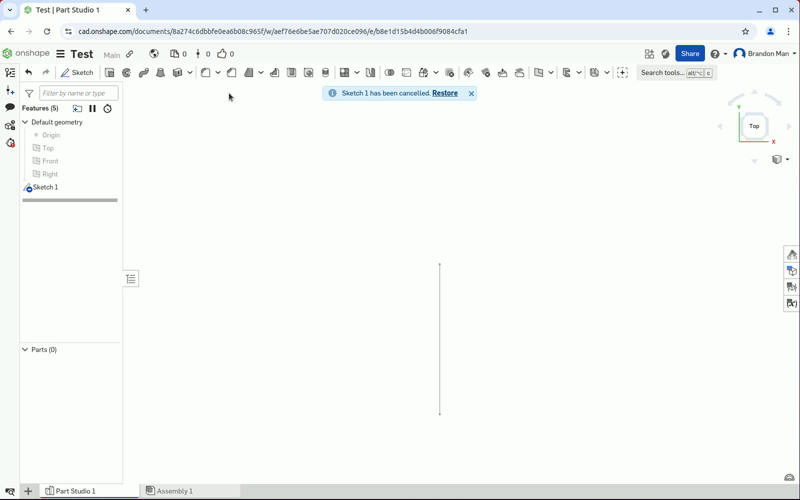
key(shift+s)
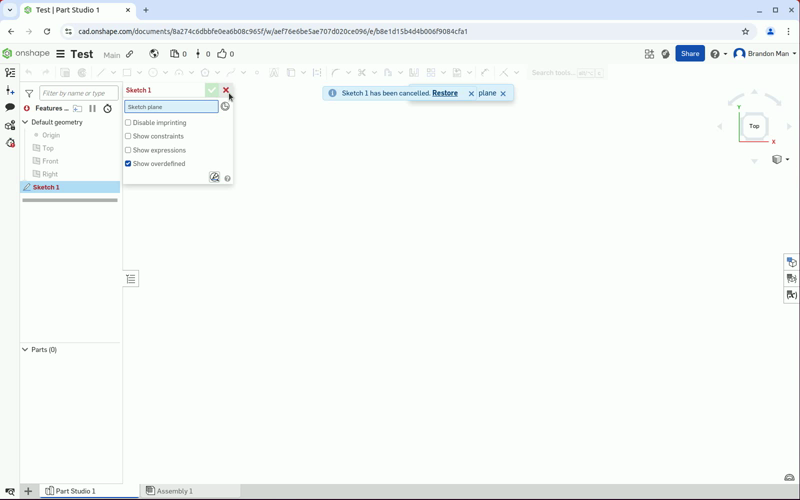
mouse_move(73, 150)
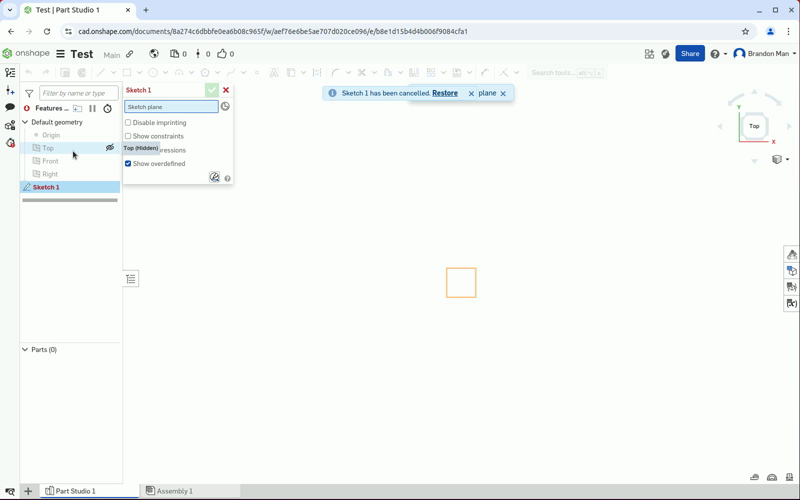
click(73, 150)
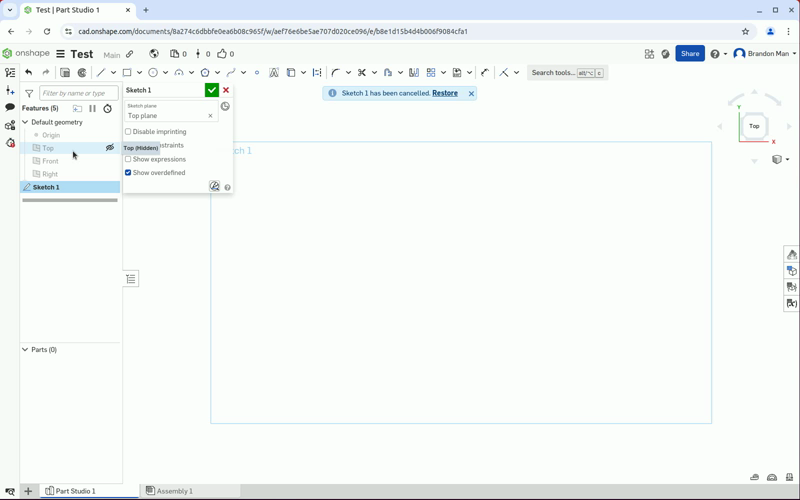
mouse_move(73, 352)
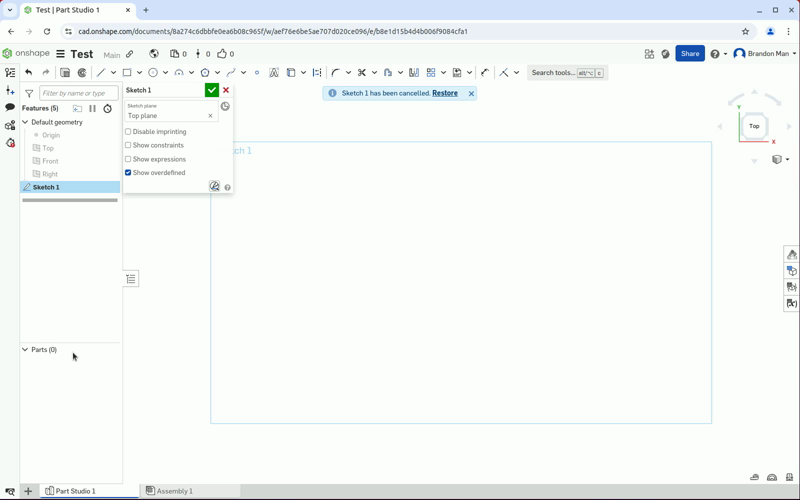
key(y)
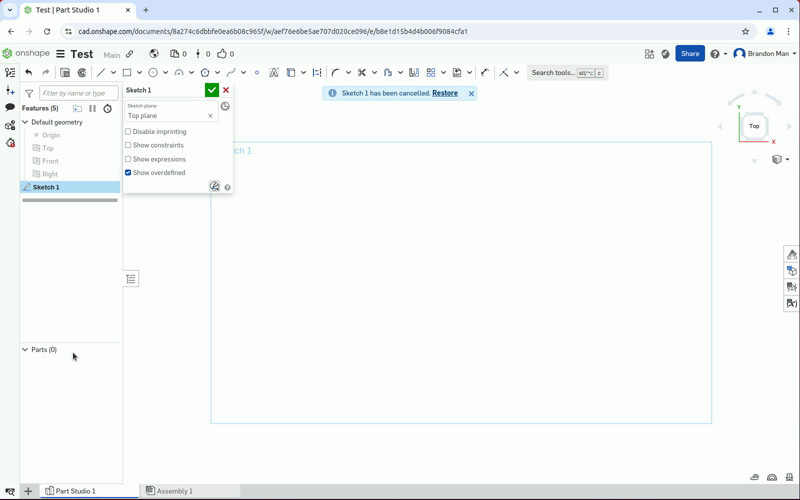
key(l)
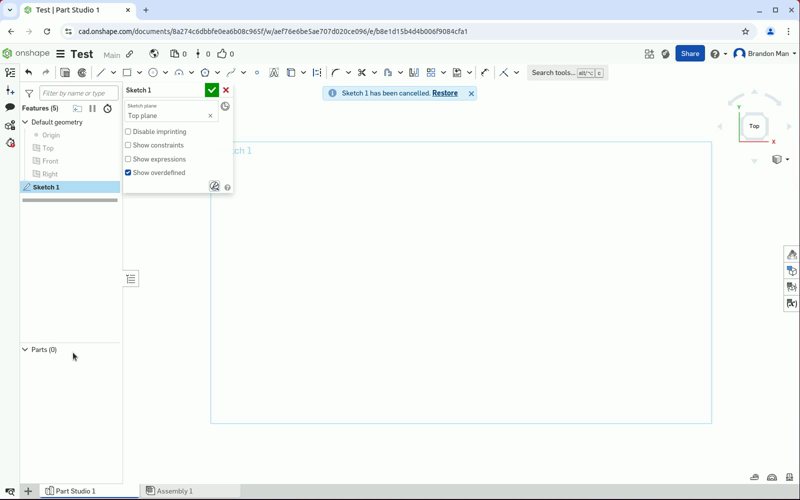
key_down(shift)
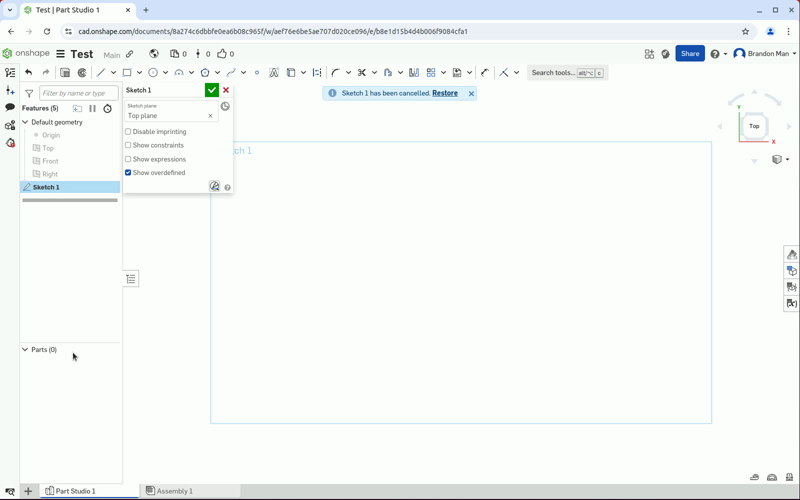
mouse_move(348, 366)
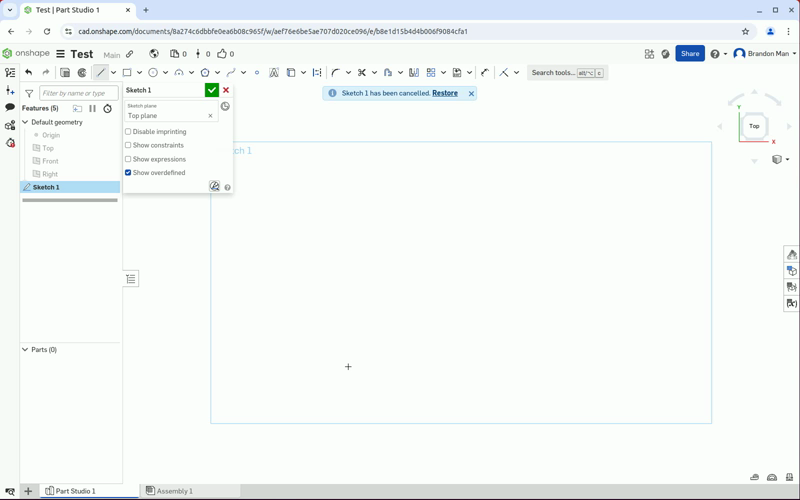
click(348, 366)
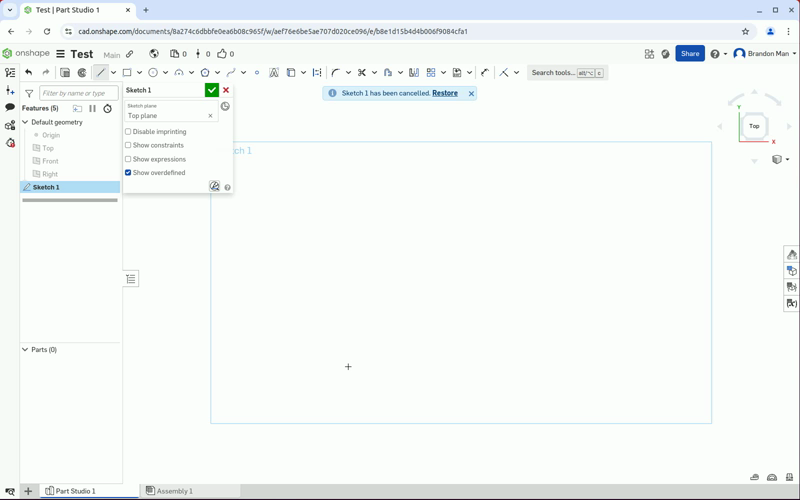
key_up(shift)
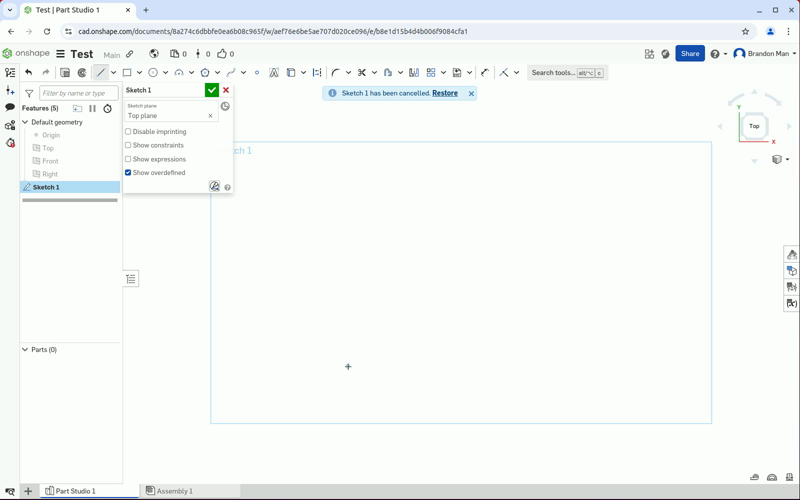
key_down(shift)
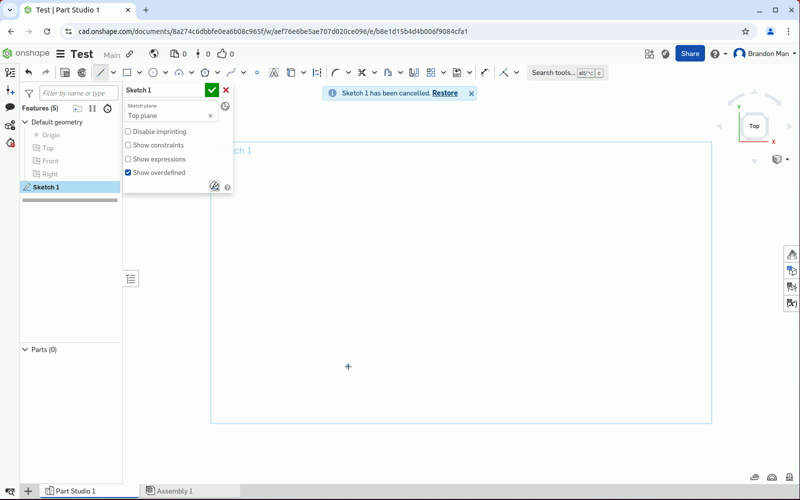
mouse_move(411, 366)
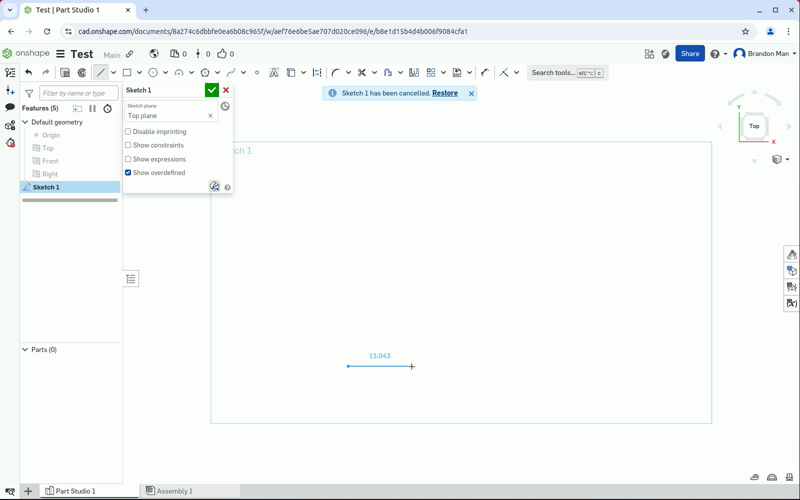
click(411, 366)
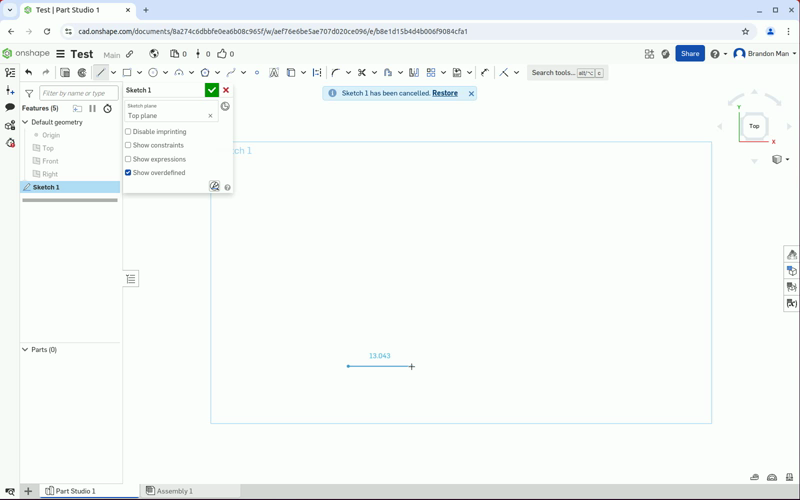
key_up(shift)
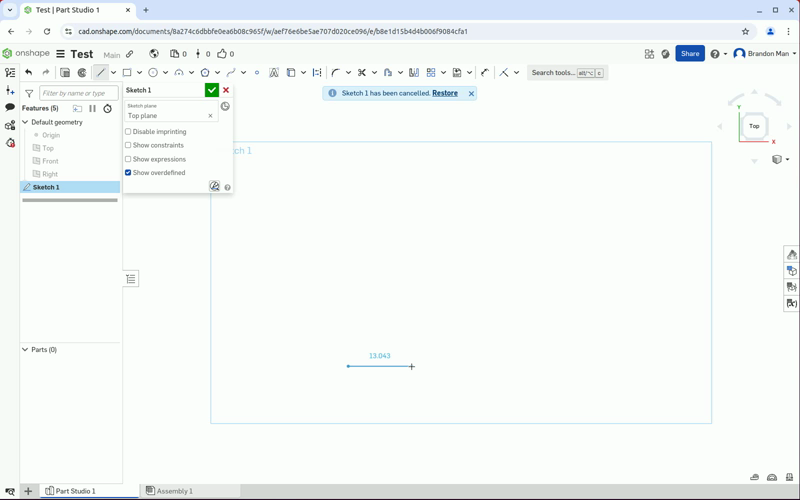
key_down(shift)
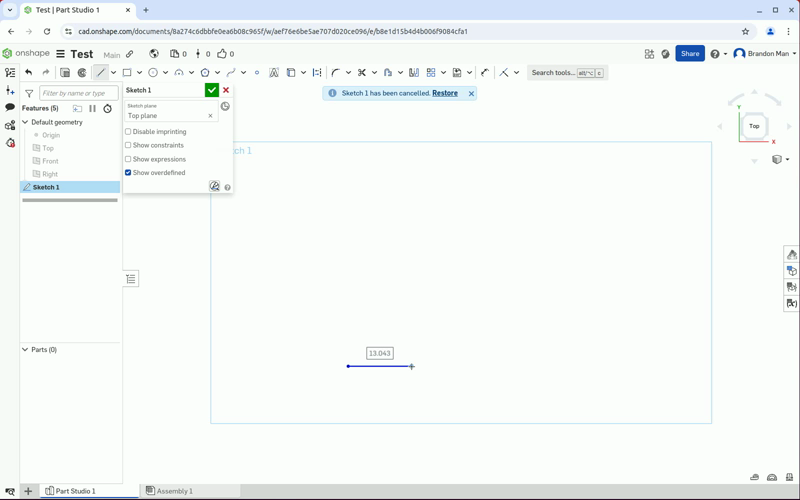
mouse_move(411, 282)
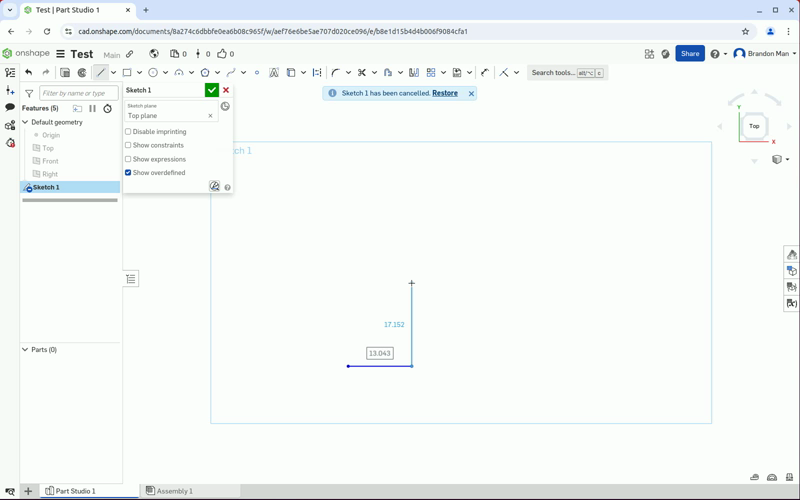
click(411, 282)
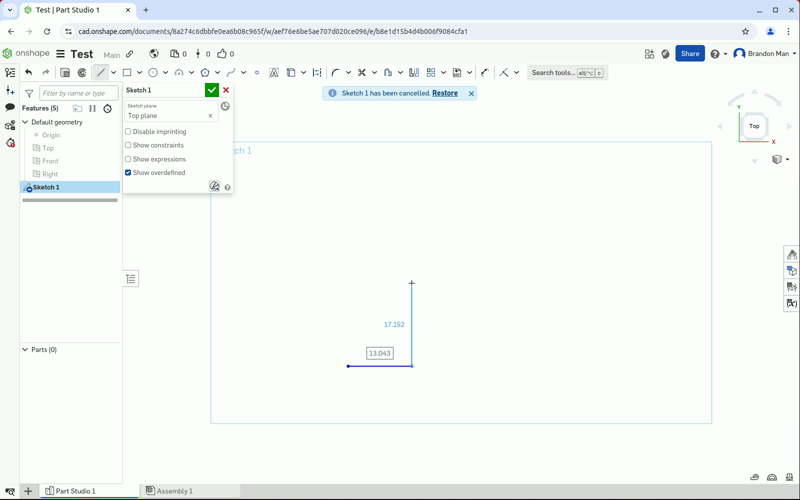
key_up(shift)
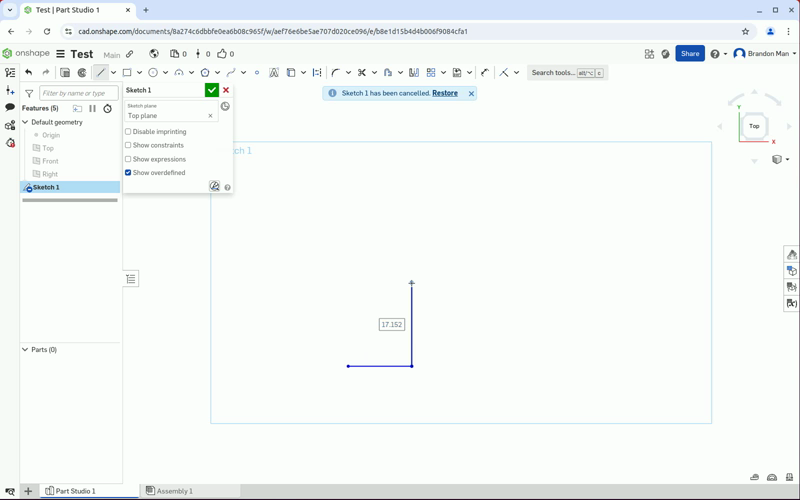
key_down(shift)
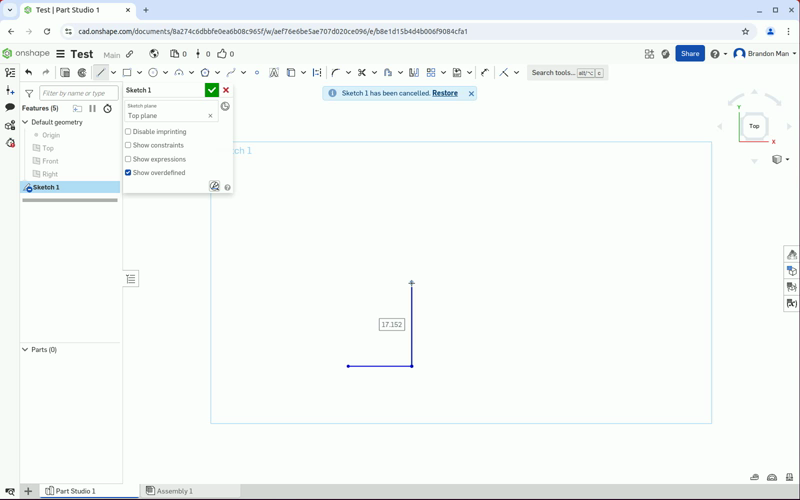
mouse_move(348, 282)
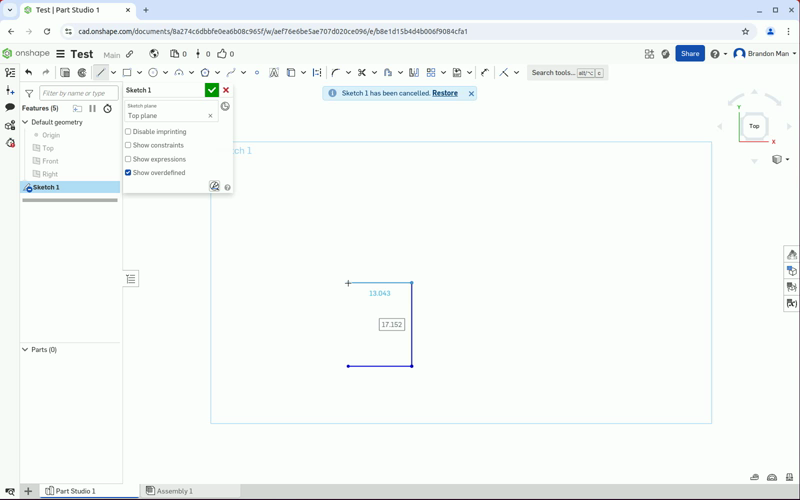
click(348, 282)
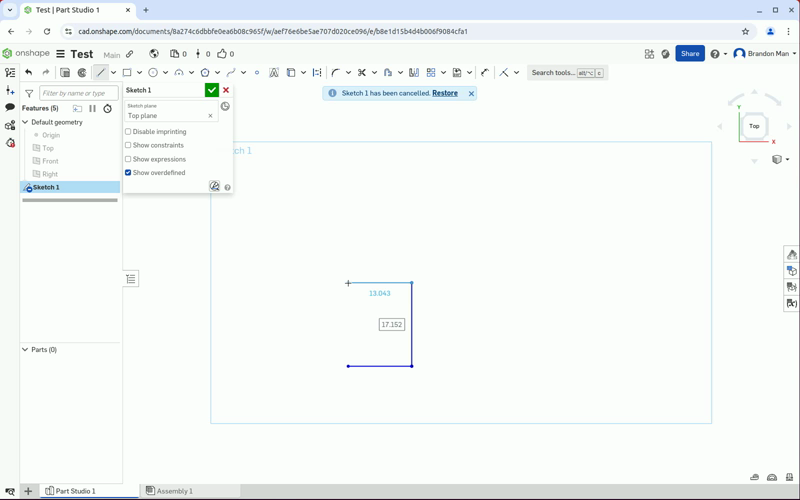
key_up(shift)
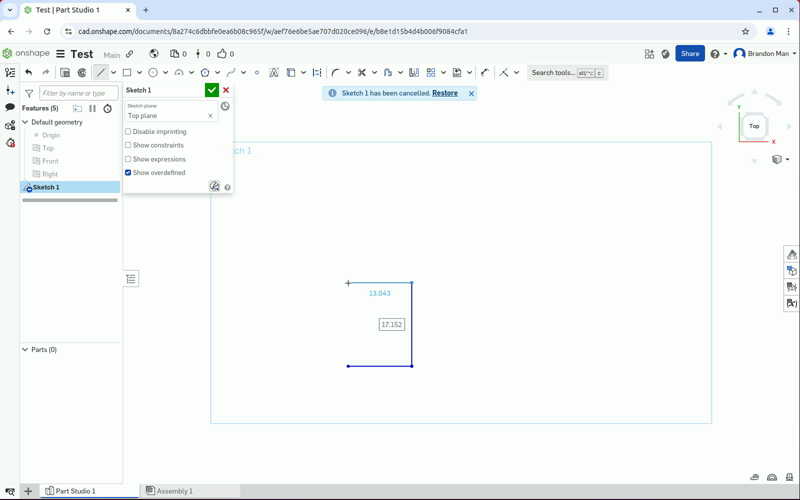
key_down(shift)
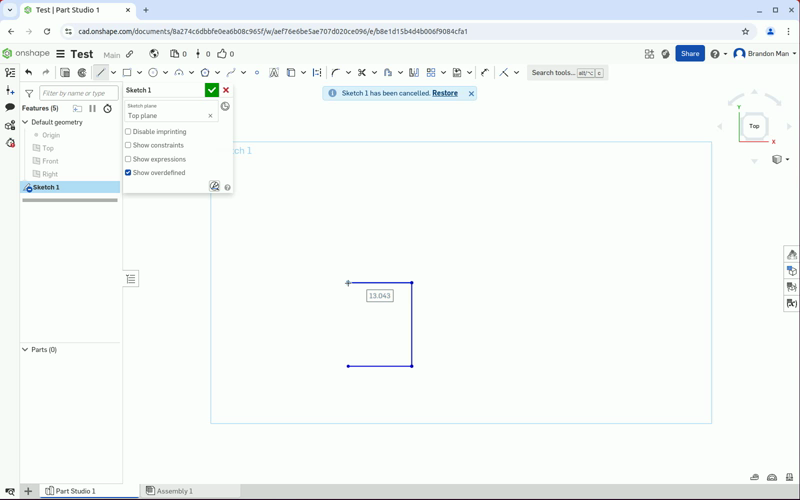
mouse_move(348, 366)
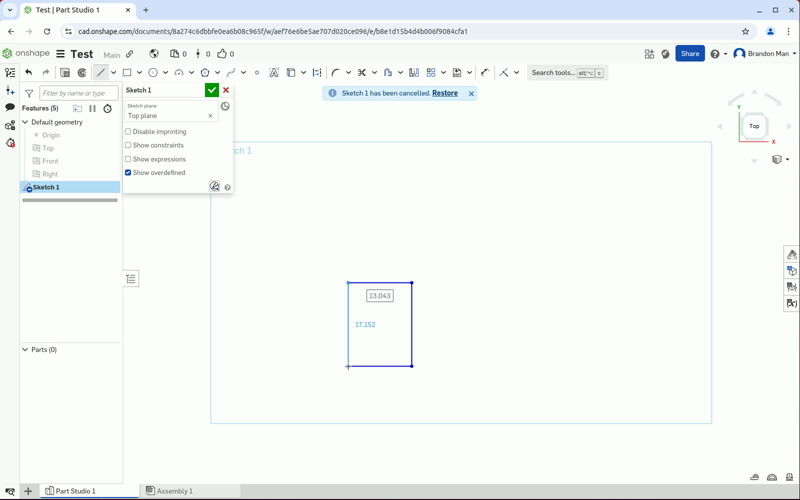
key_up(shift)
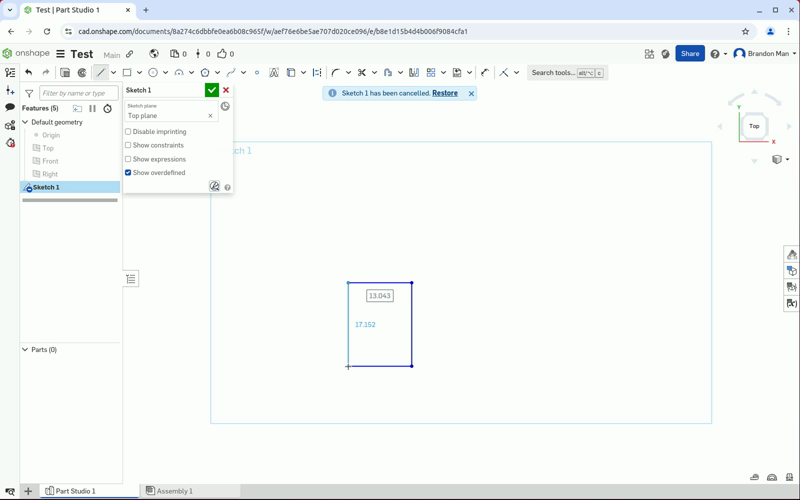
click(348, 366)
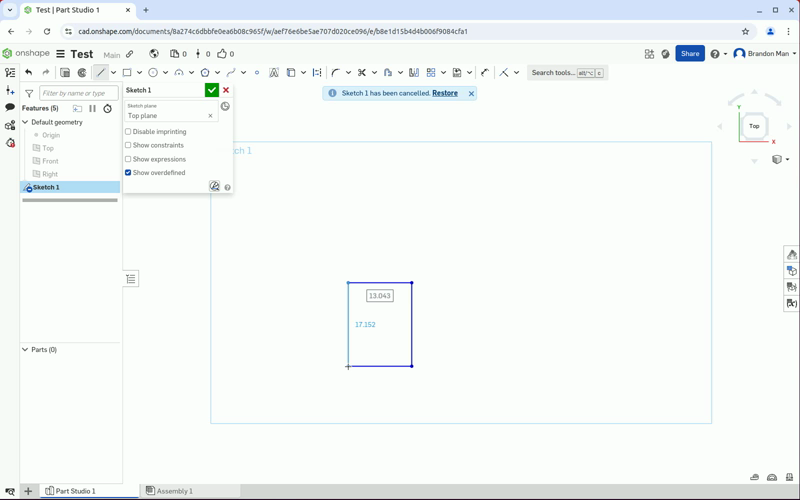
key(esc)
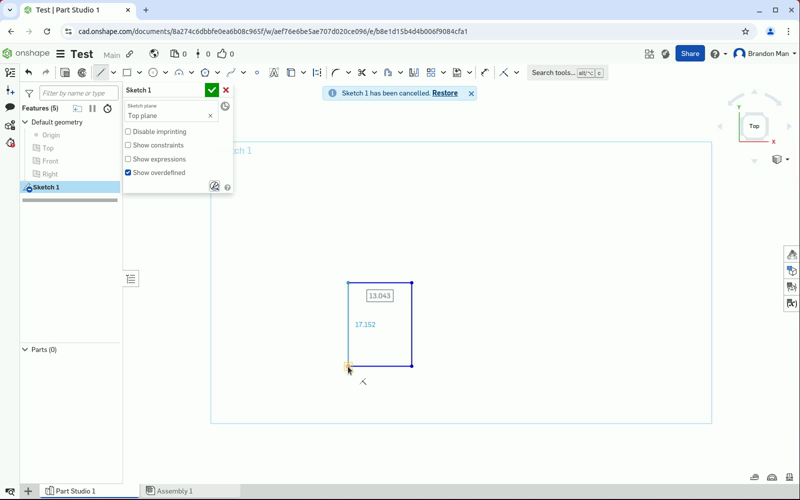
mouse_move(365, 287)
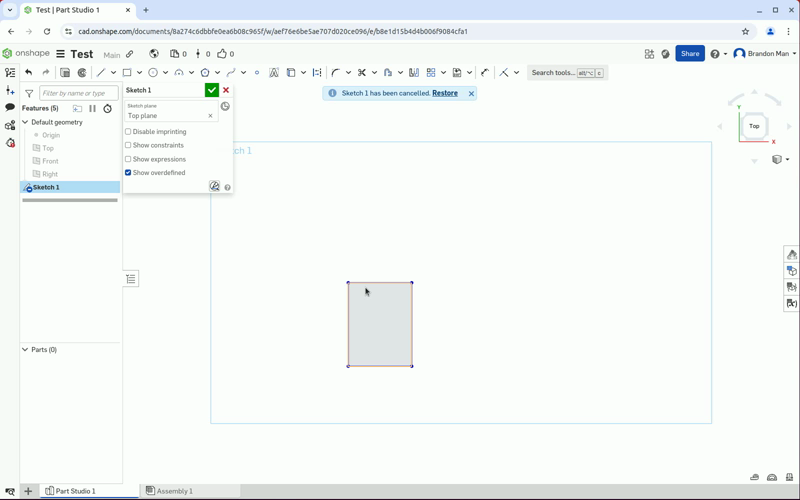
click(365, 287)
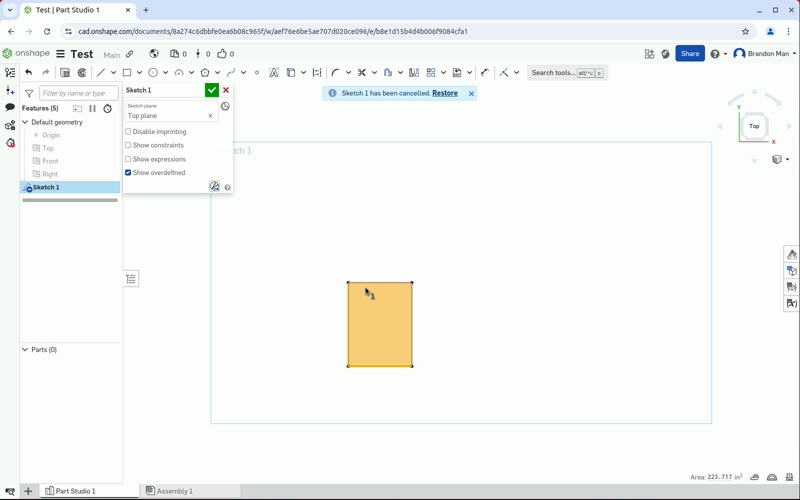
mouse_move(73, 352)
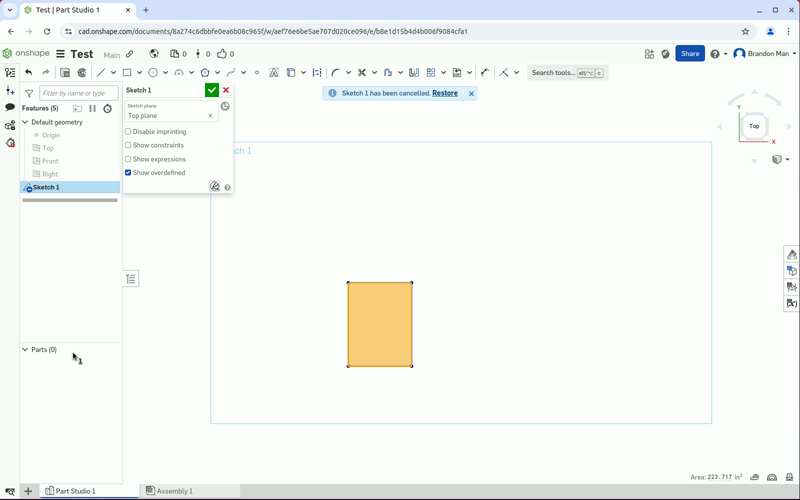
key(shift+y)
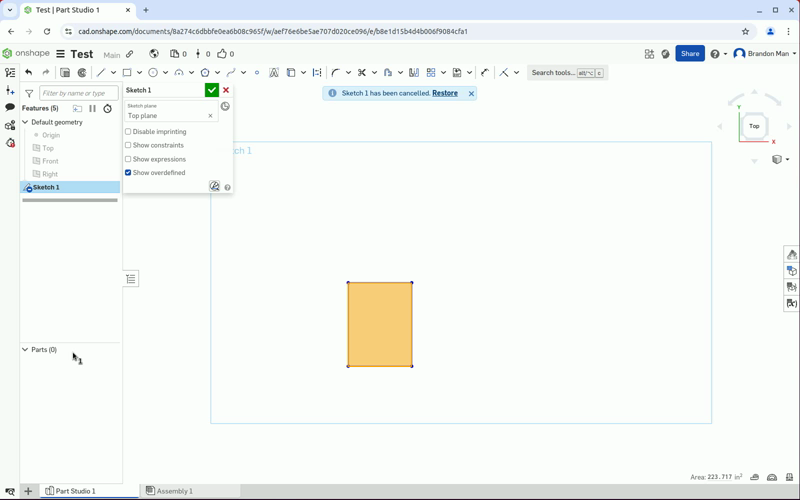
key(shift+e)
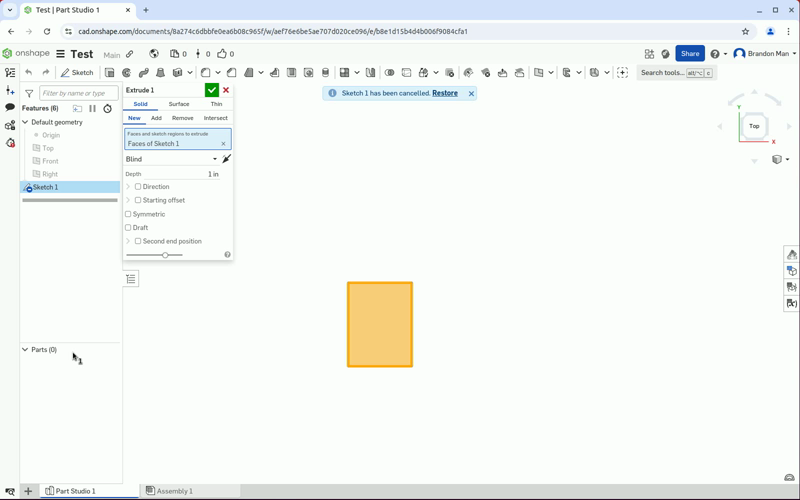
mouse_move(143, 106)
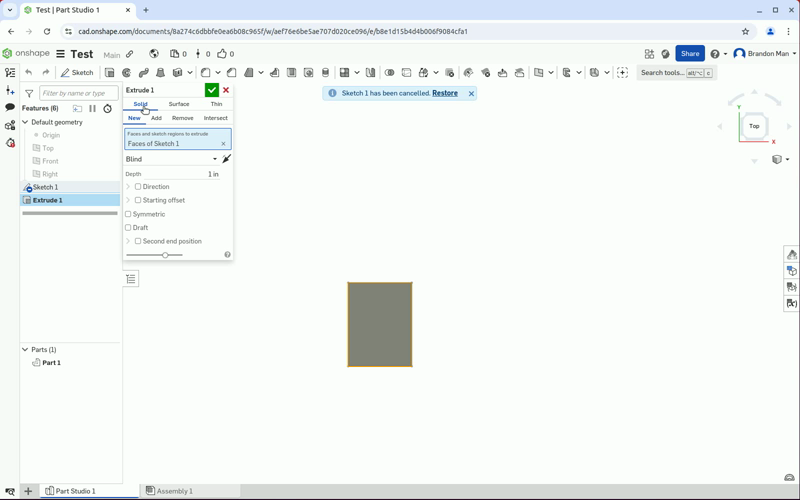
click(143, 106)
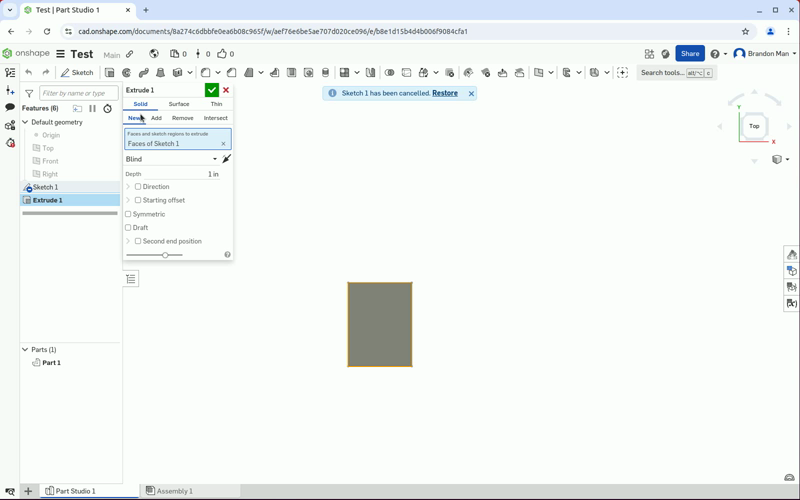
mouse_move(137, 120)
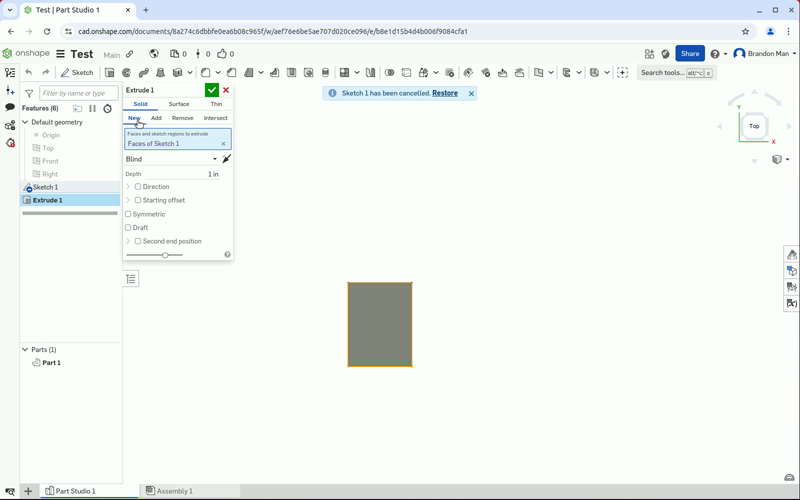
click(137, 120)
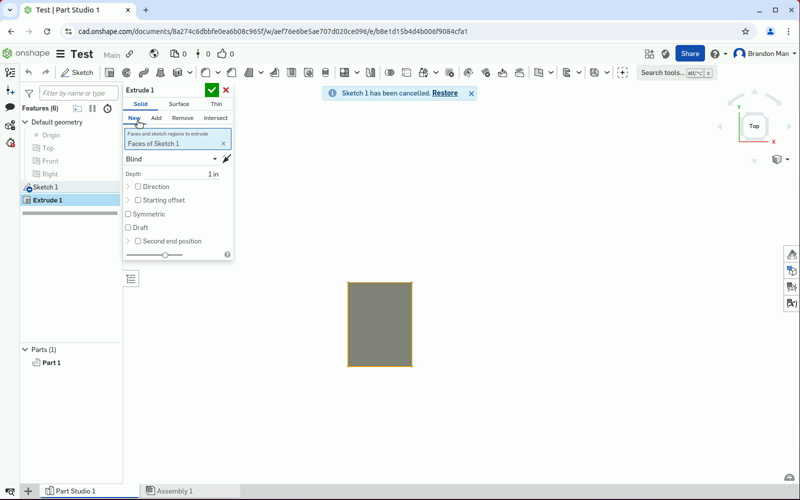
key(tab, 4)
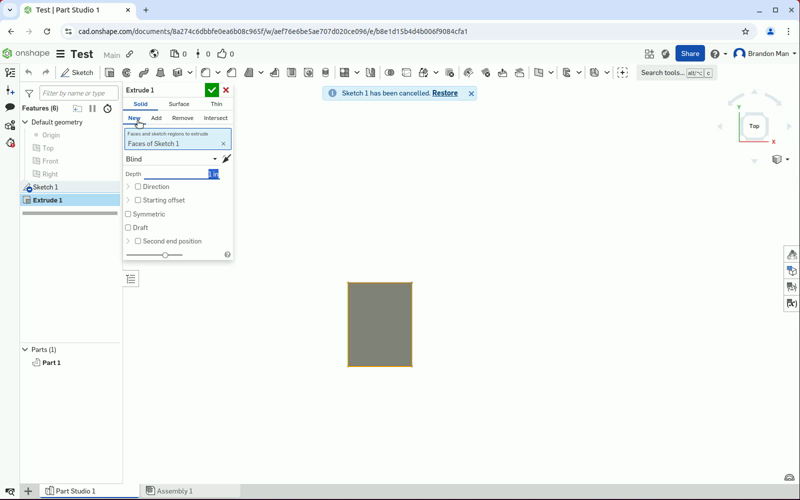
text(18.053)
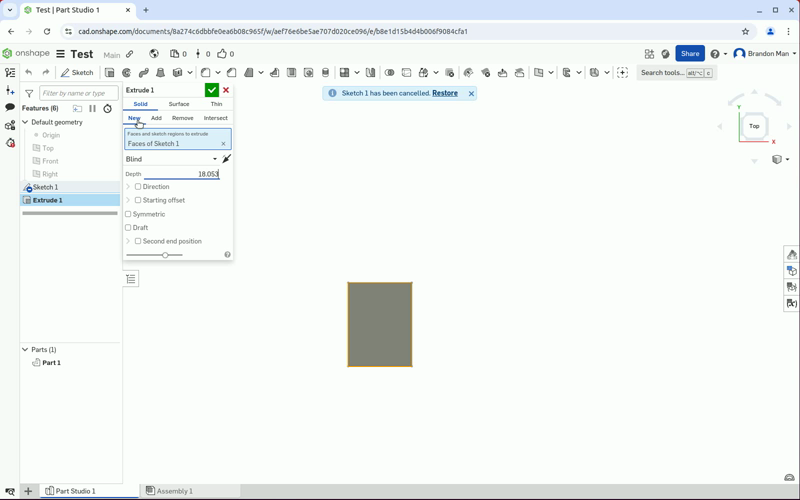
key(enter)
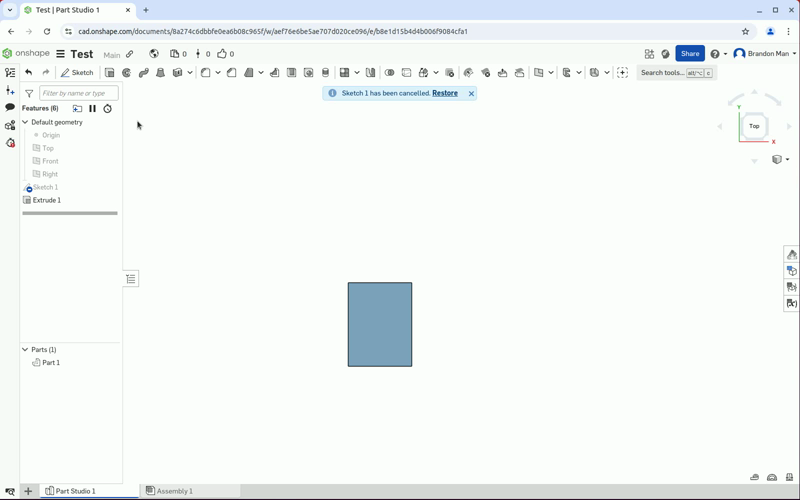
key(shift+h)
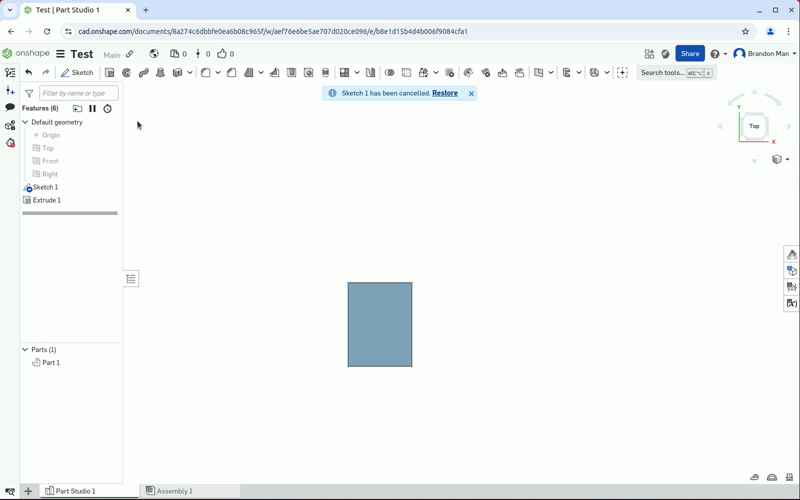
key(shift+h)
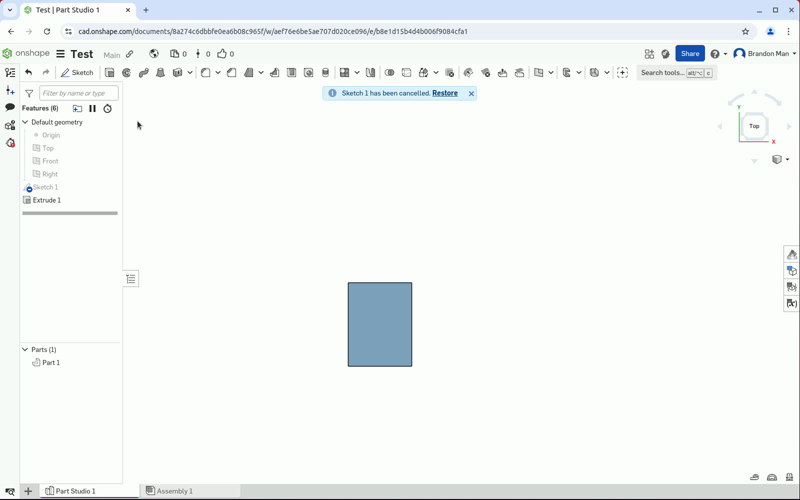
mouse_move(73, 189)
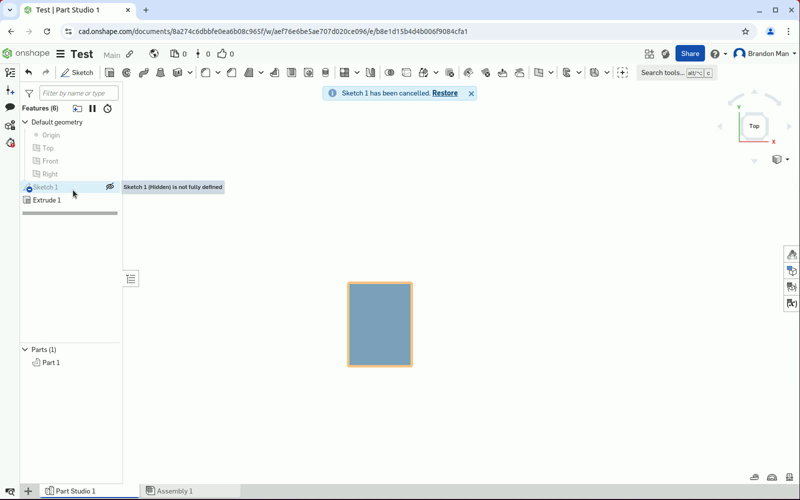
click(73, 189)
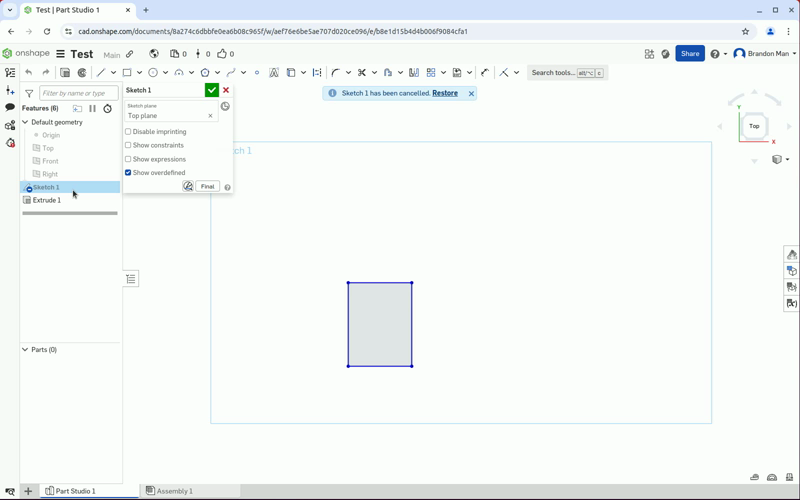
mouse_move(229, 92)
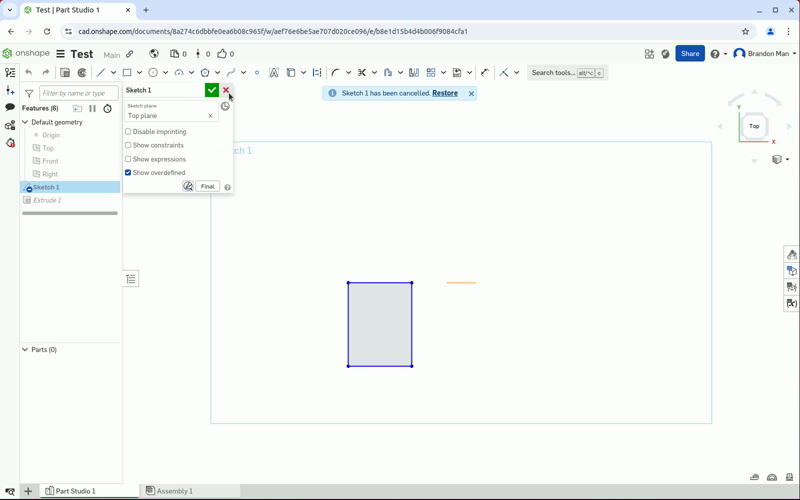
click(229, 92)
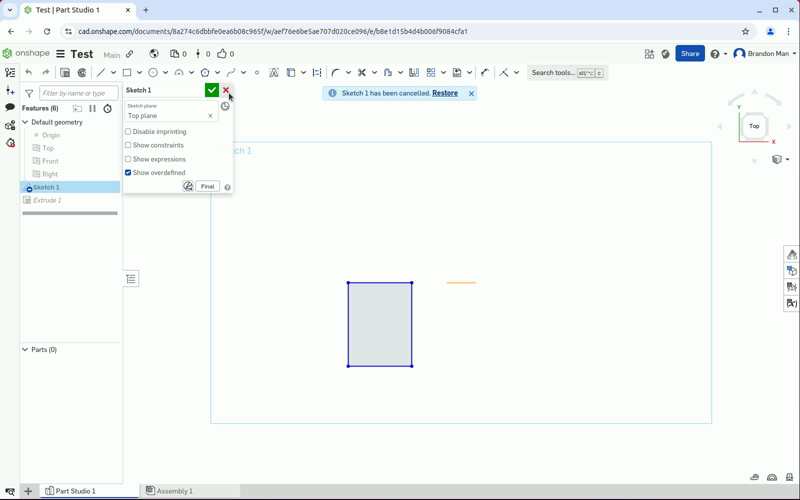
key(shift+s)
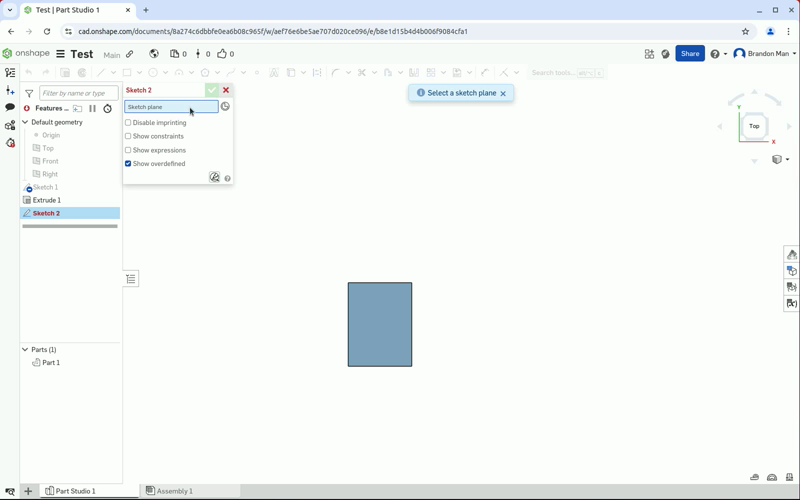
mouse_move(73, 150)
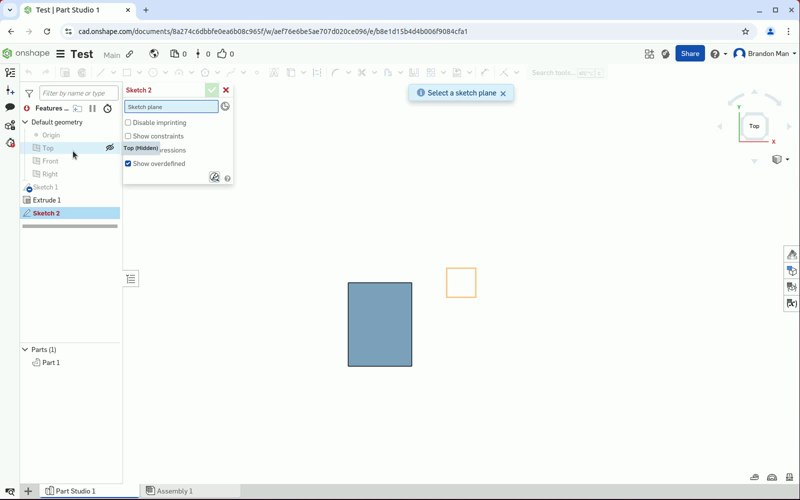
click(73, 150)
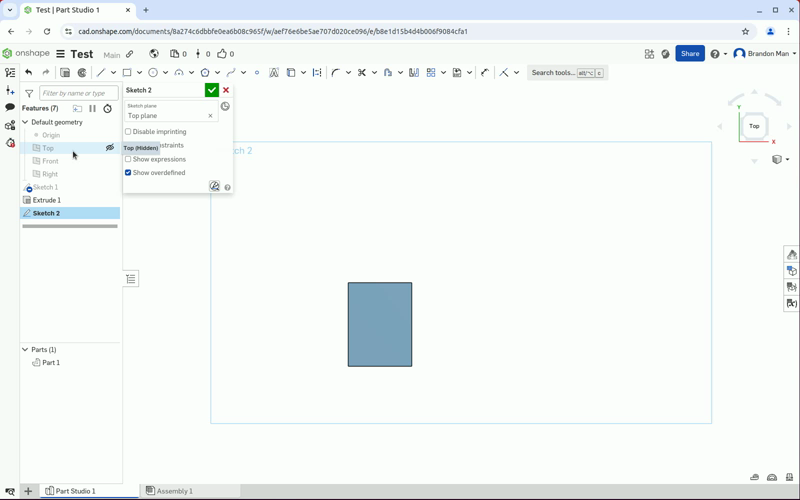
mouse_move(73, 352)
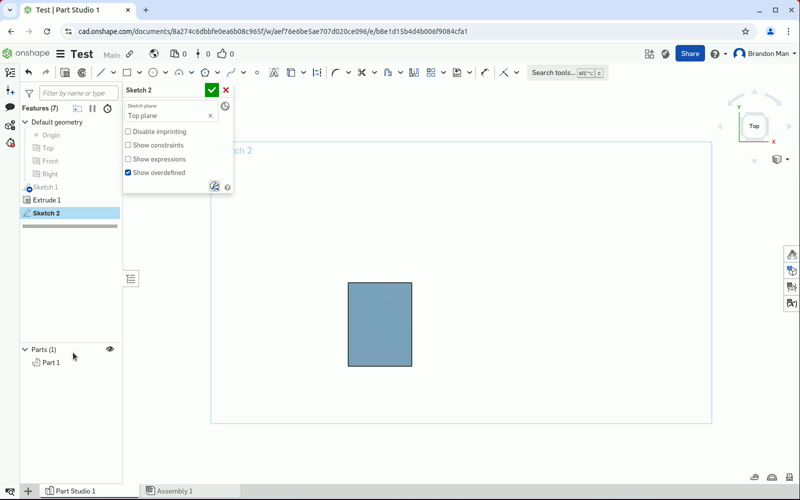
key(y)
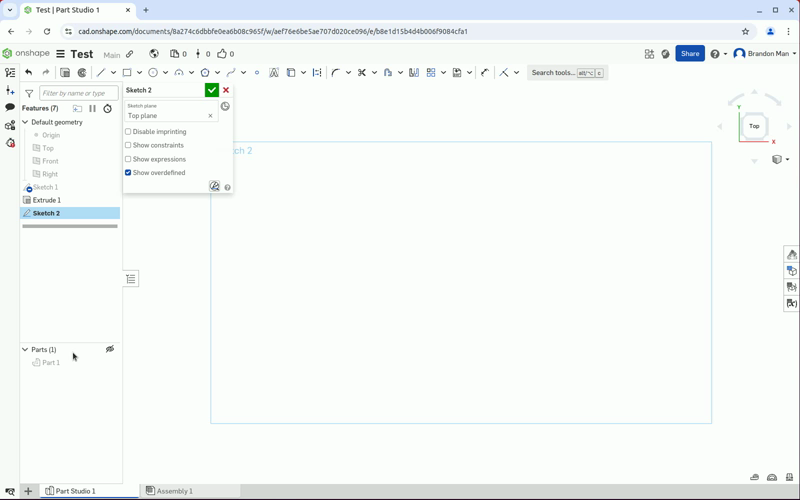
key(c)
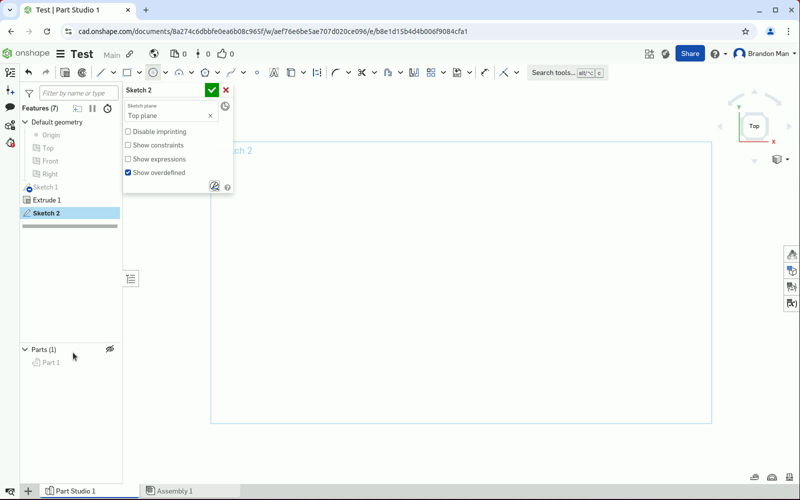
key_down(shift)
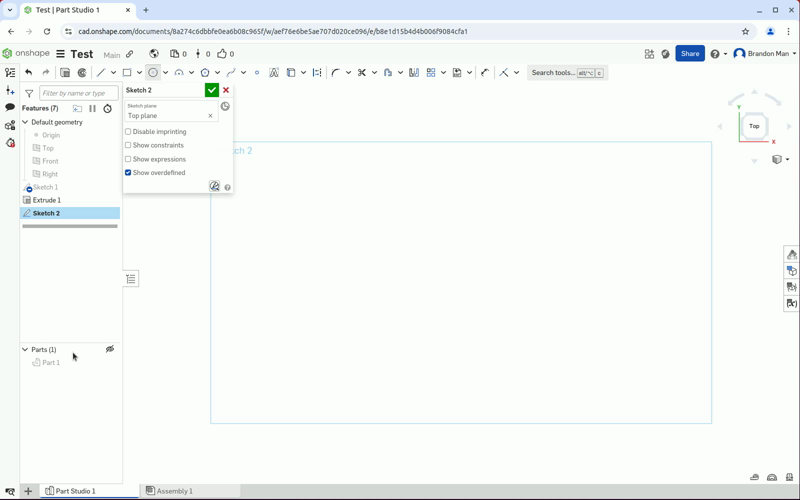
mouse_move(419, 299)
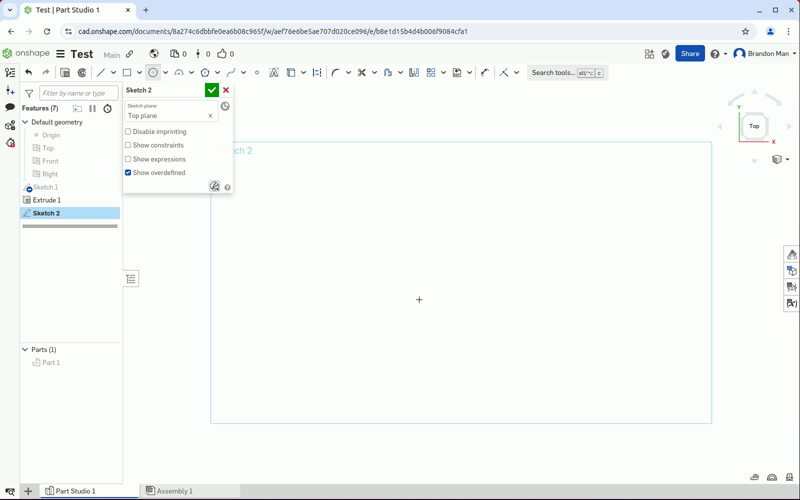
click(419, 299)
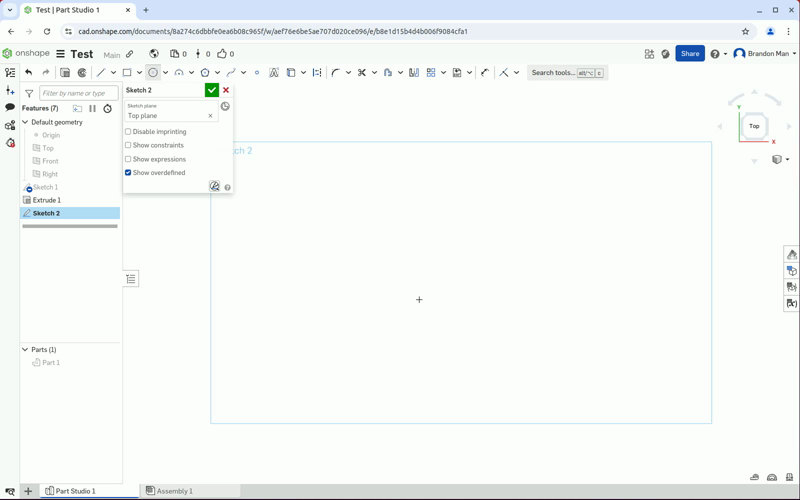
key_up(shift)
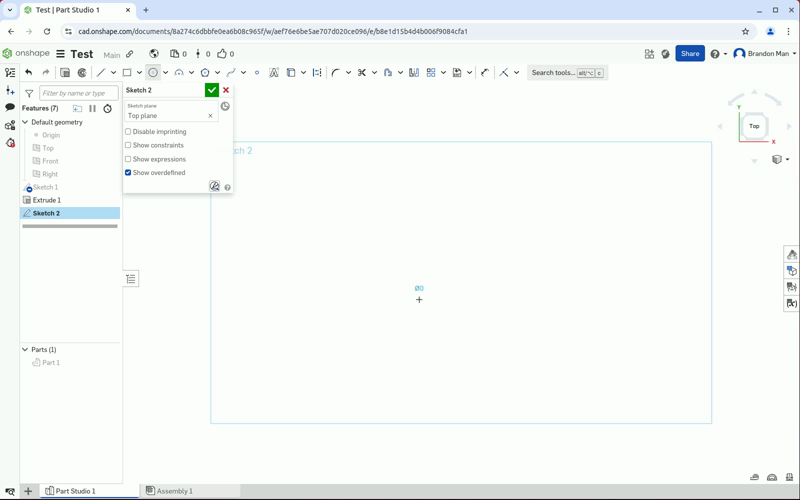
mouse_move(450, 299)
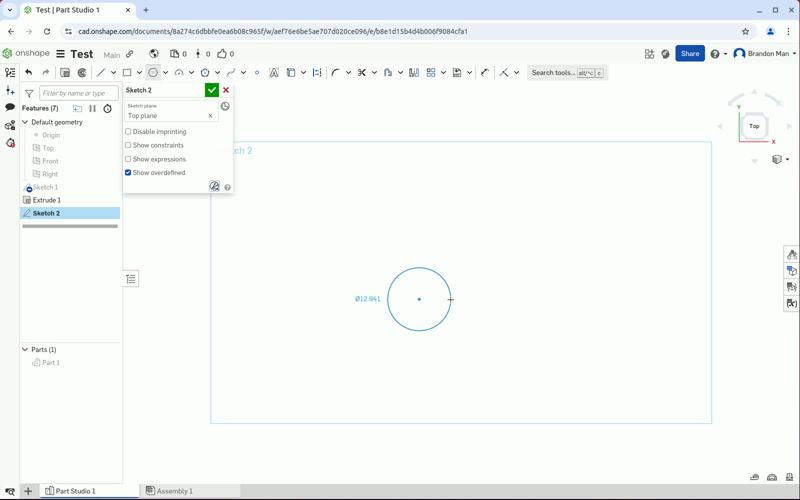
click(450, 299)
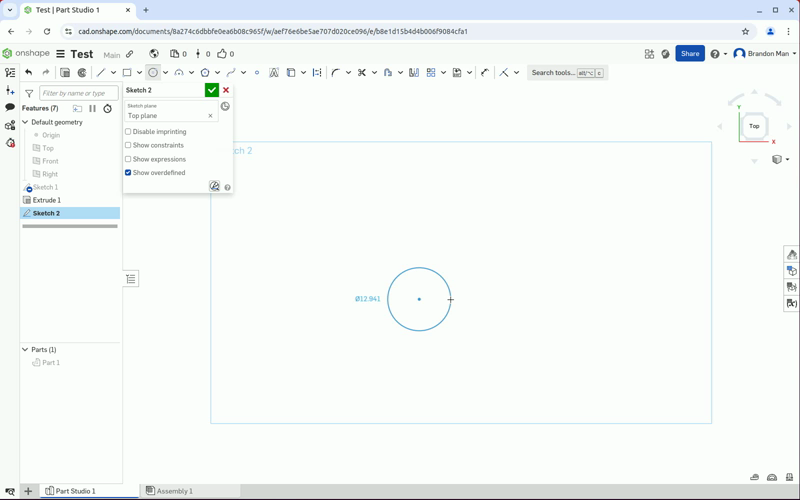
key(esc)
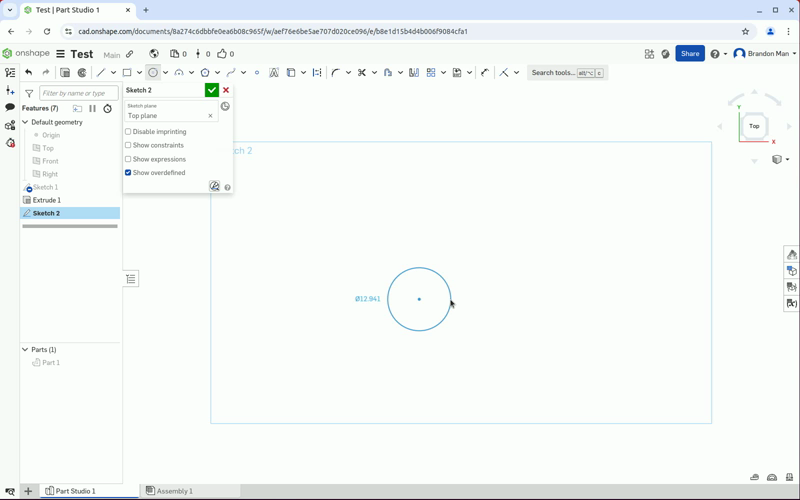
mouse_move(424, 277)
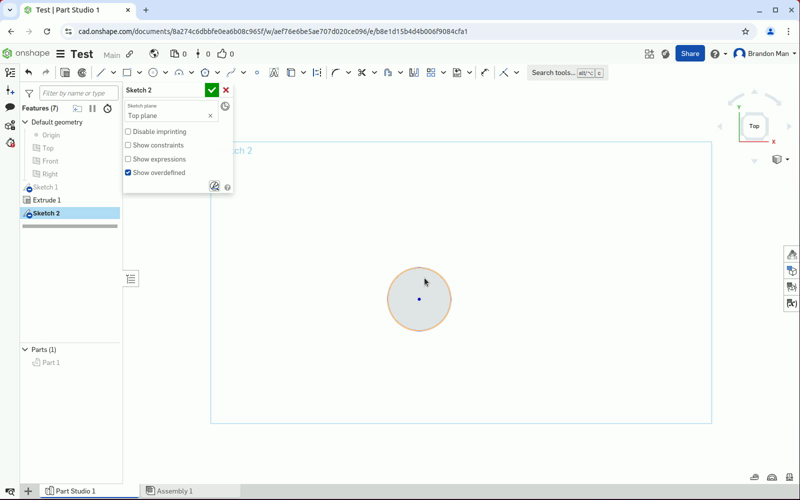
click(424, 277)
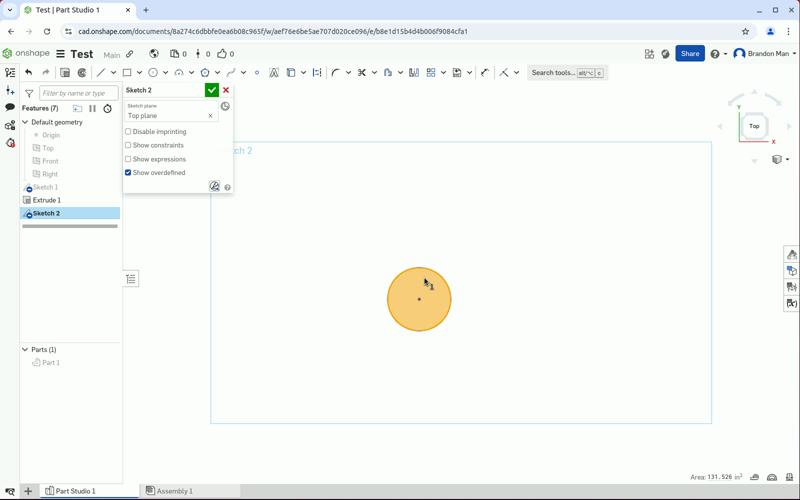
mouse_move(73, 352)
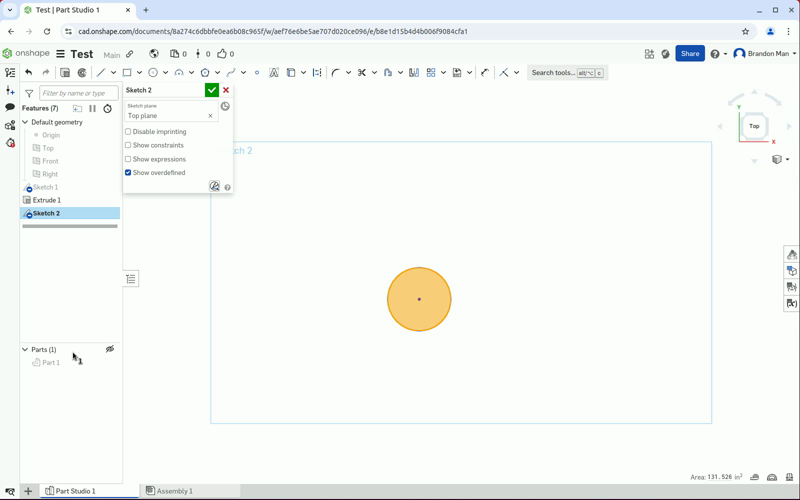
key(shift+y)
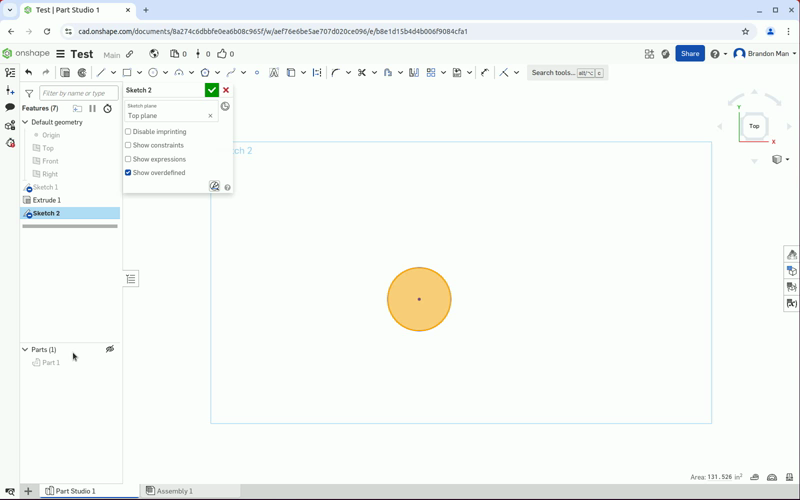
key(shift+e)
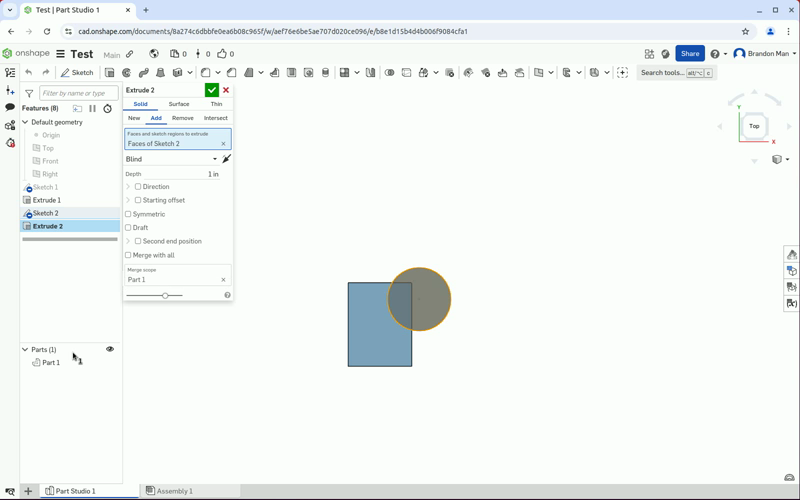
mouse_move(143, 106)
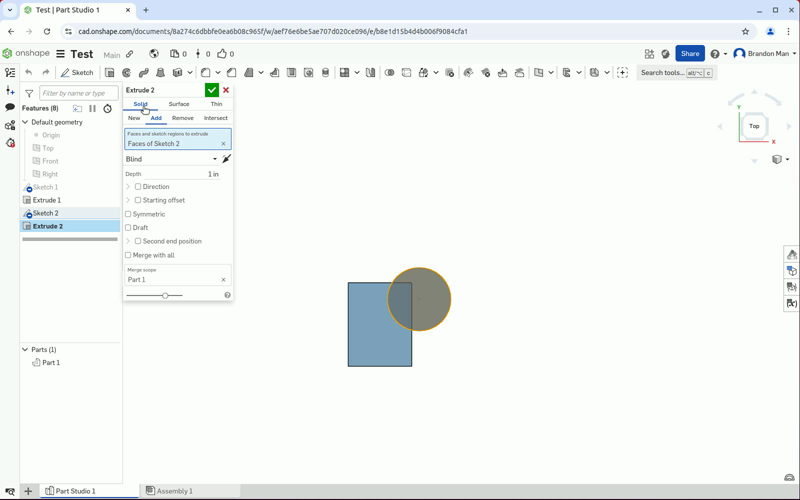
click(143, 106)
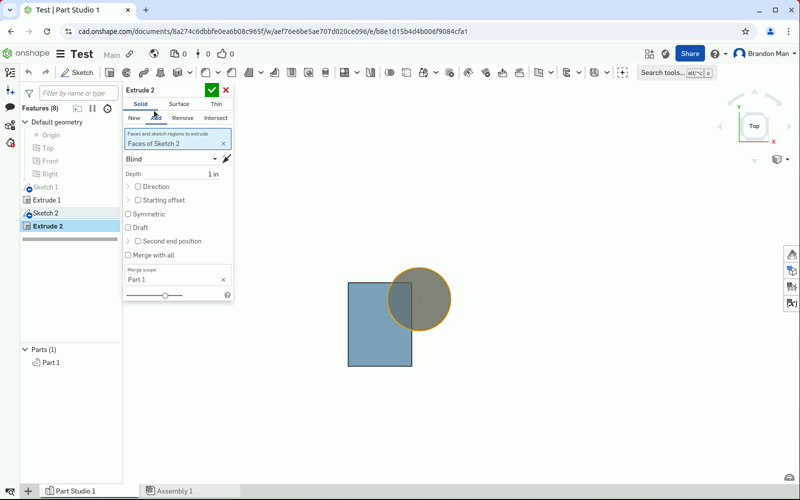
mouse_move(186, 120)
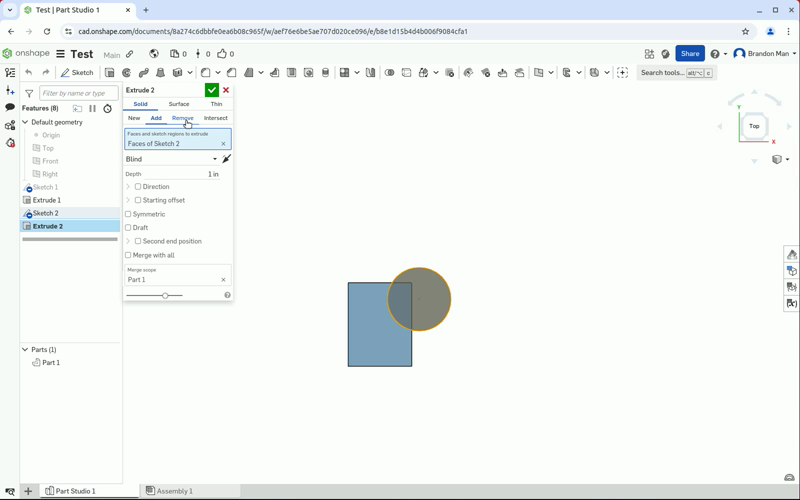
click(186, 120)
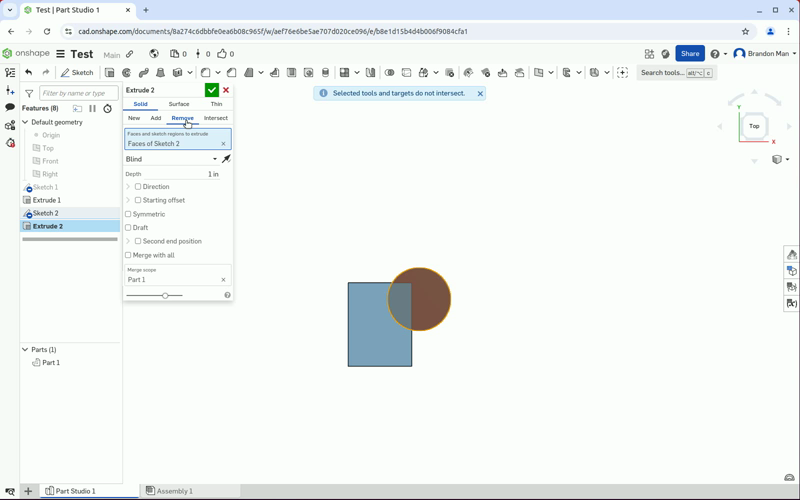
key(tab, 4)
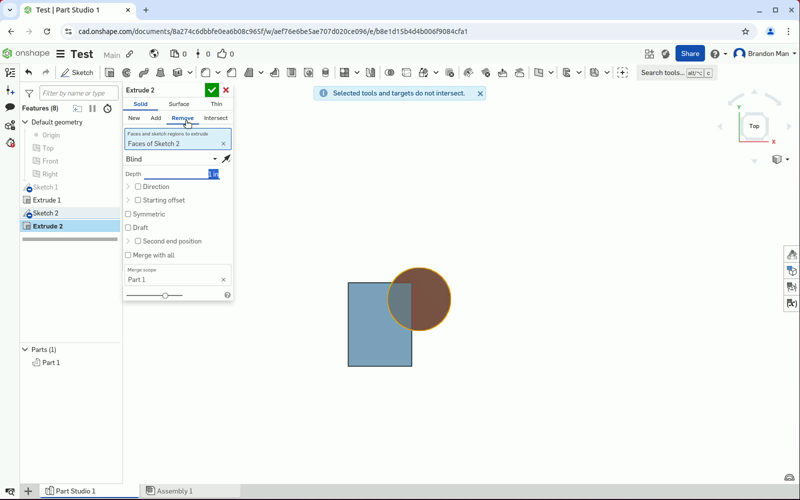
text(-18.053)
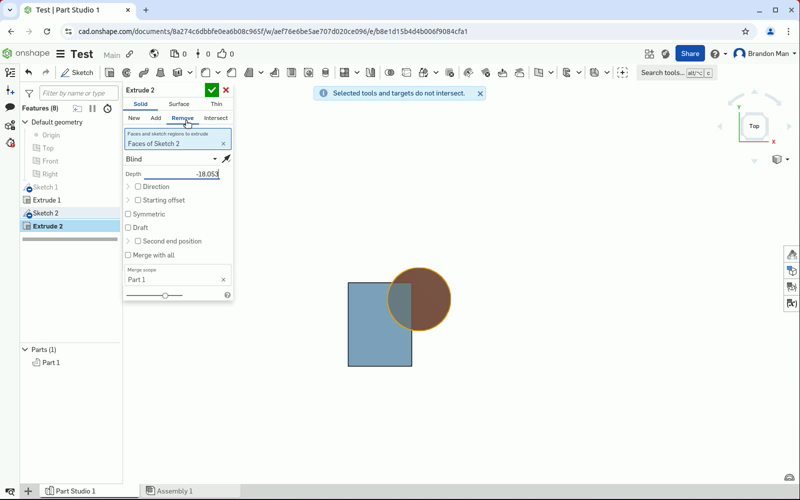
key(tab, 6)
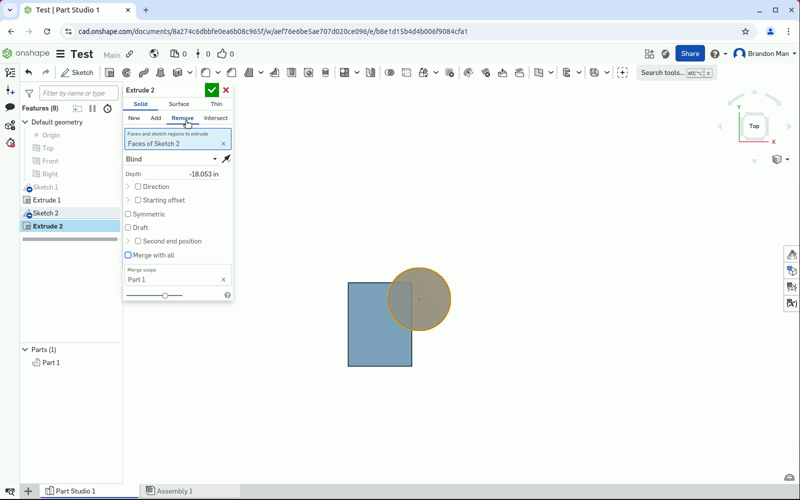
key(space)
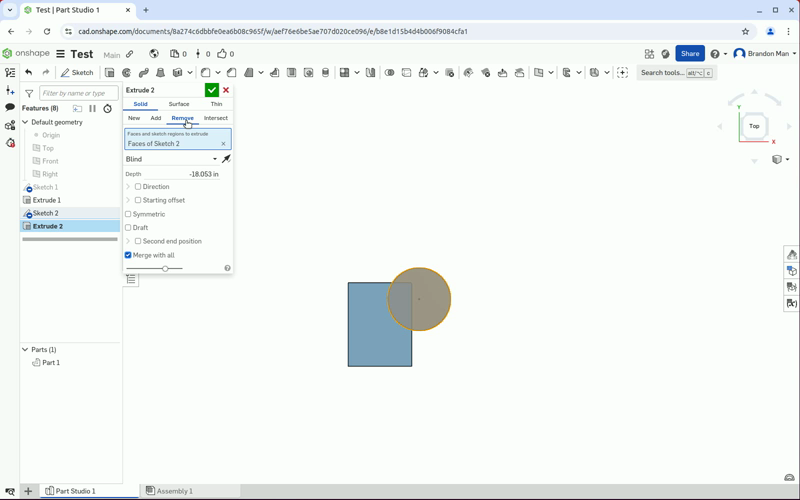
key(enter)
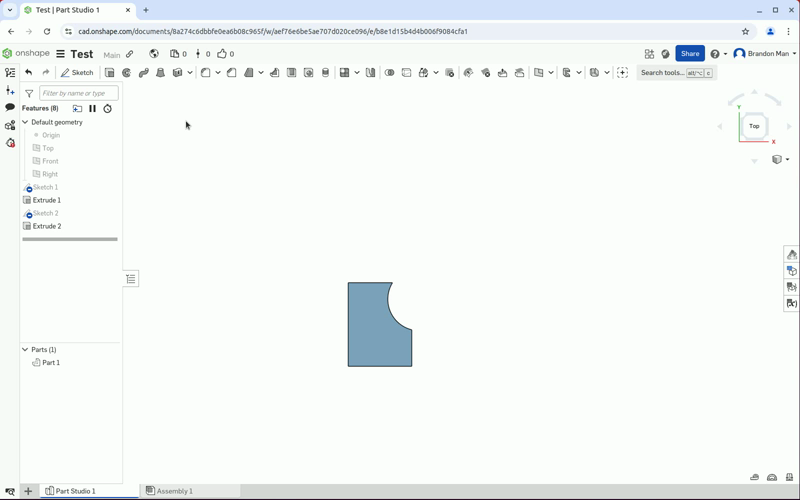
key(shift+h)
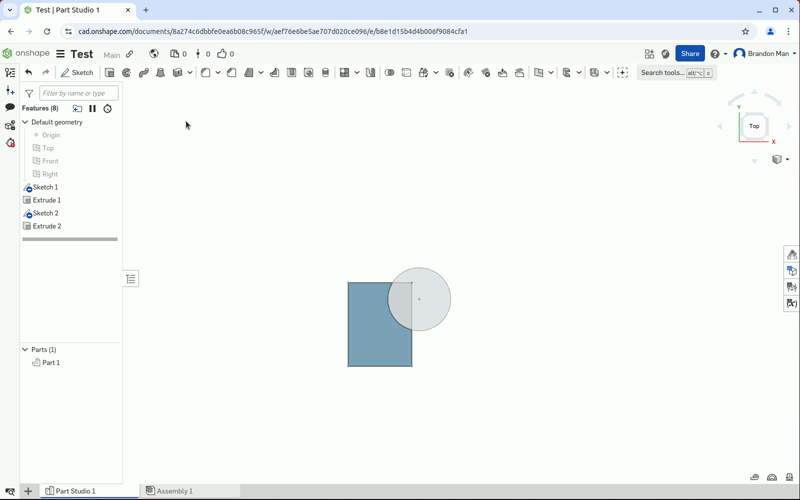
key(shift+h)
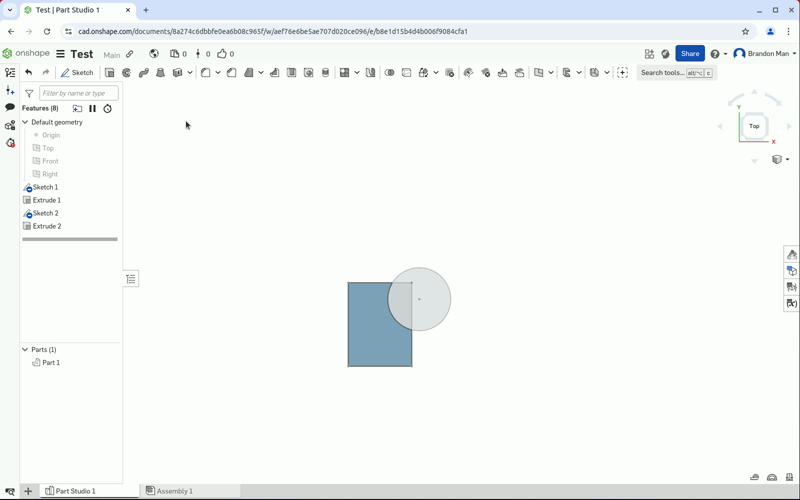
key(shift+7)
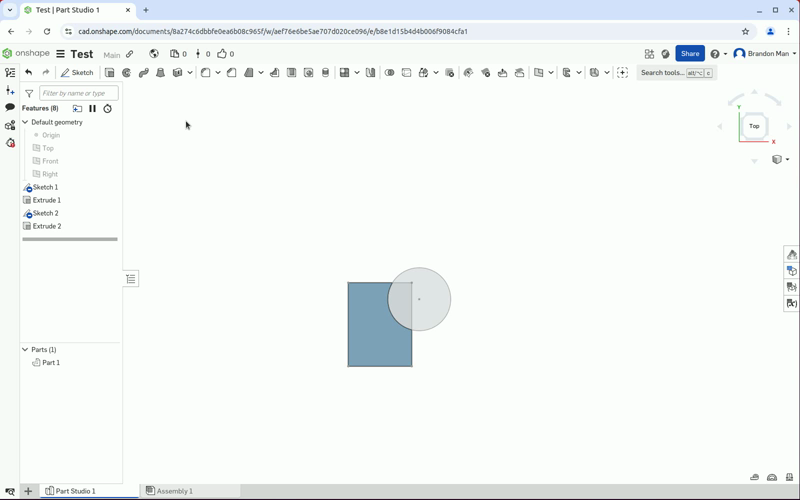
key(up, 3)
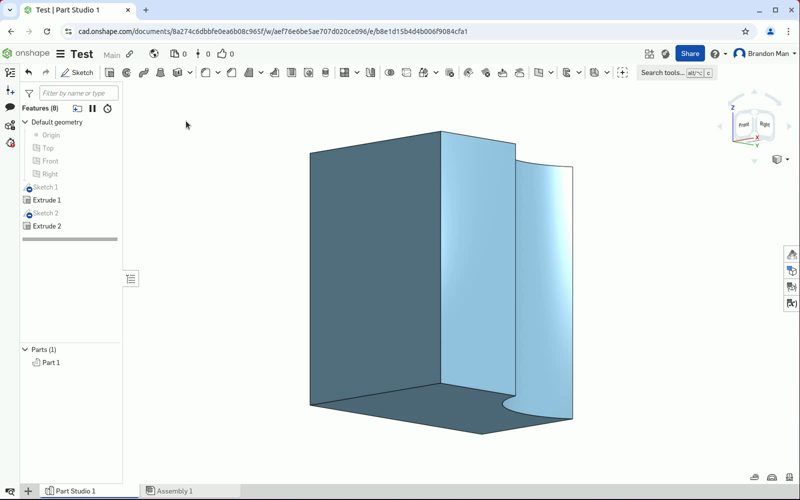
key(left, 3)
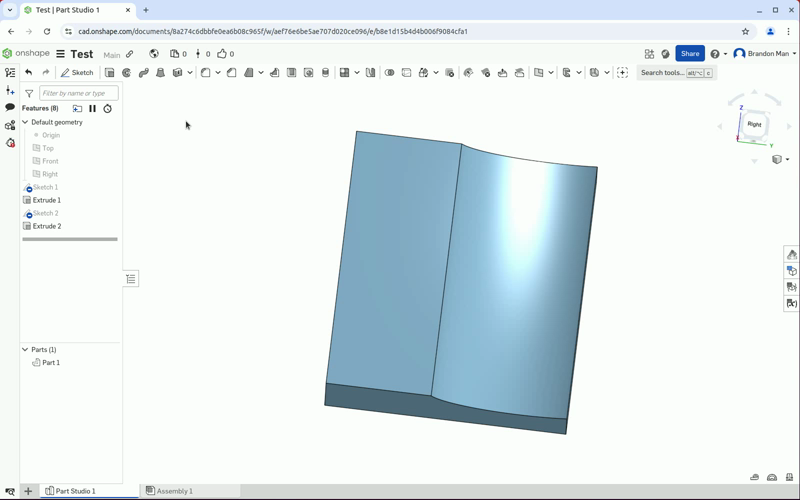
key(right, 3)
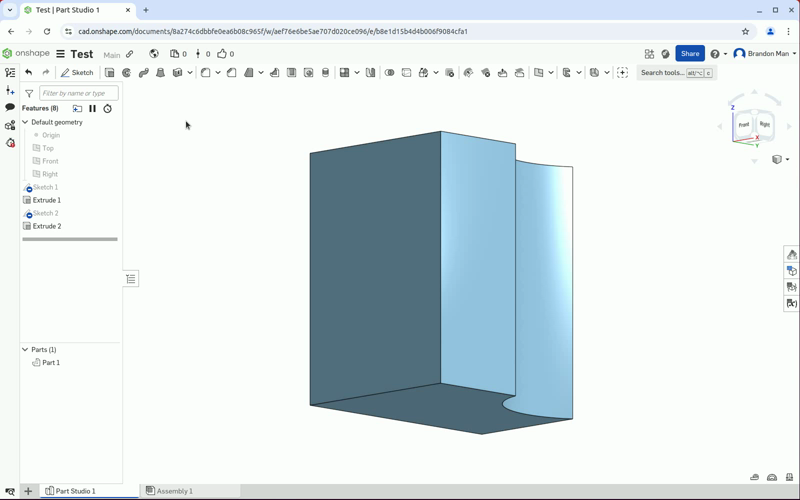
key(down, 3)
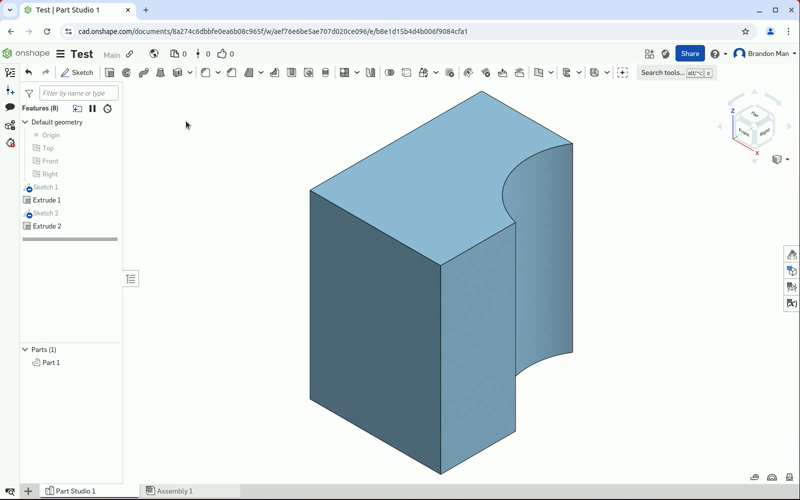
mouse_move(73, 189)
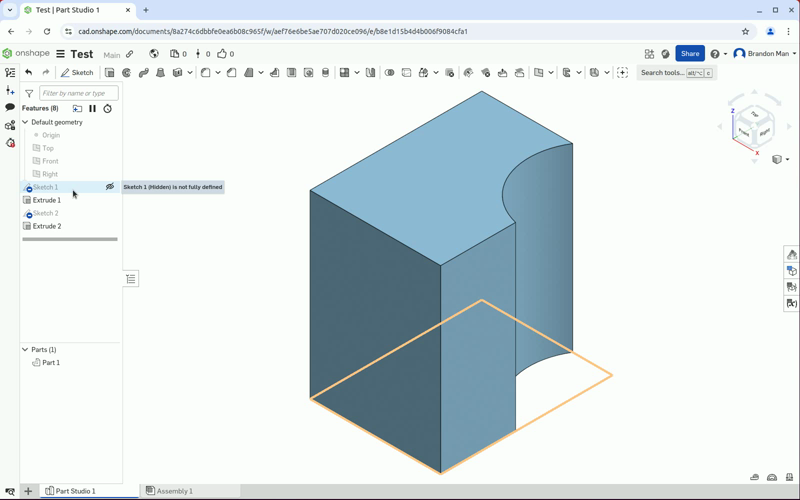
click(73, 189)